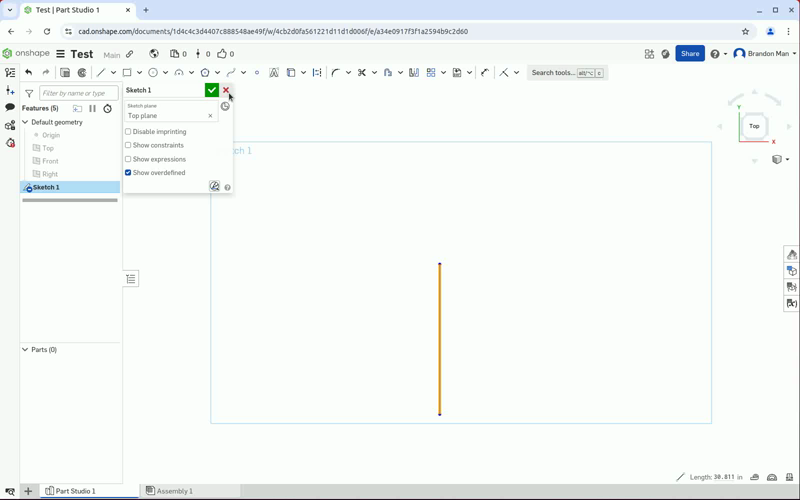
key(shift+h)
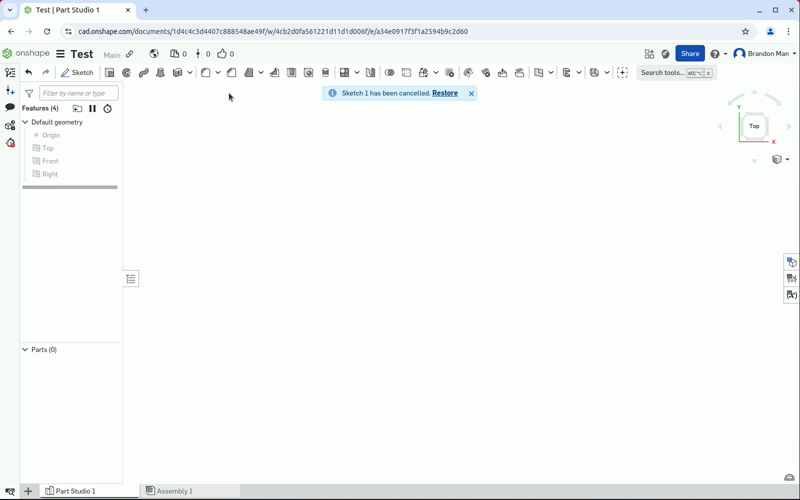
mouse_move(73, 352)
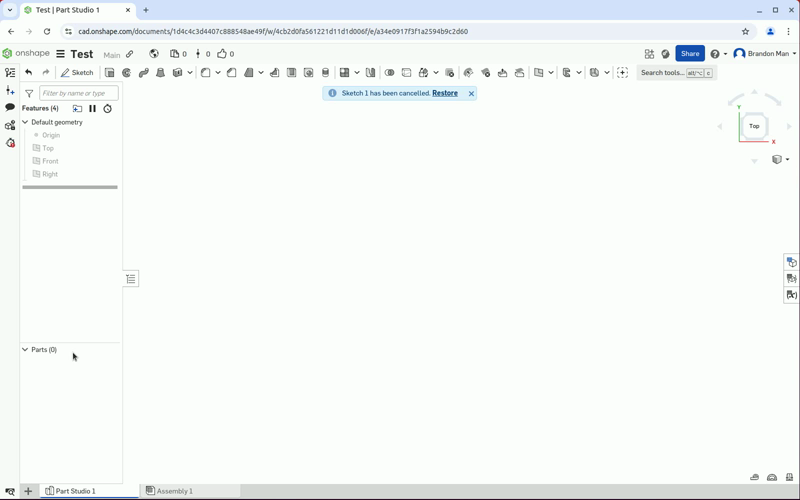
key(y)
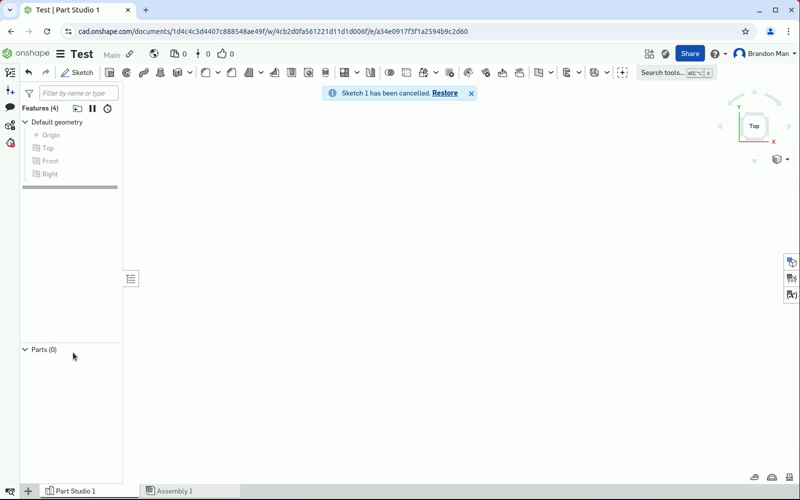
key(shift+p)
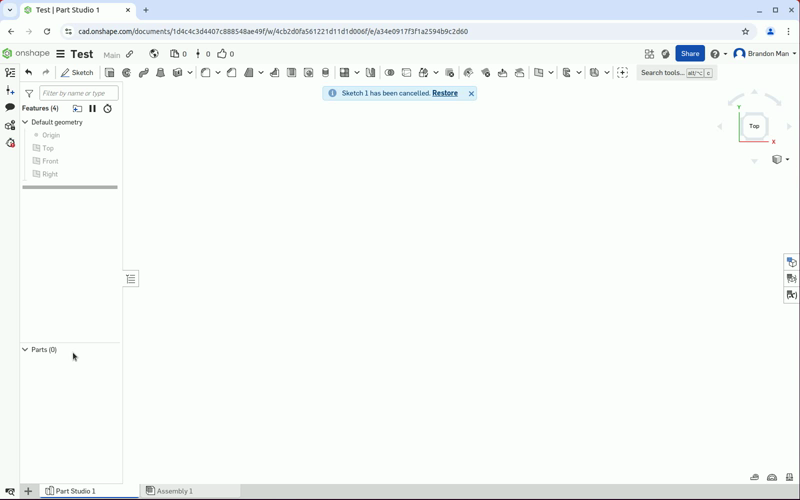
key(space)
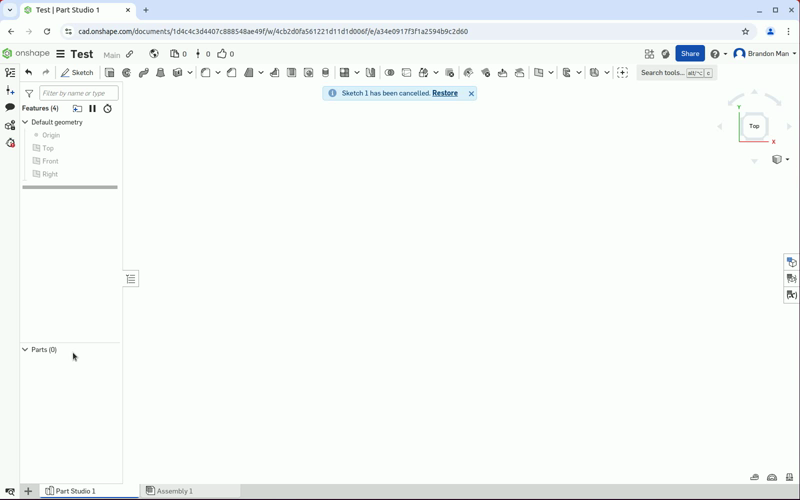
key_down(shift)
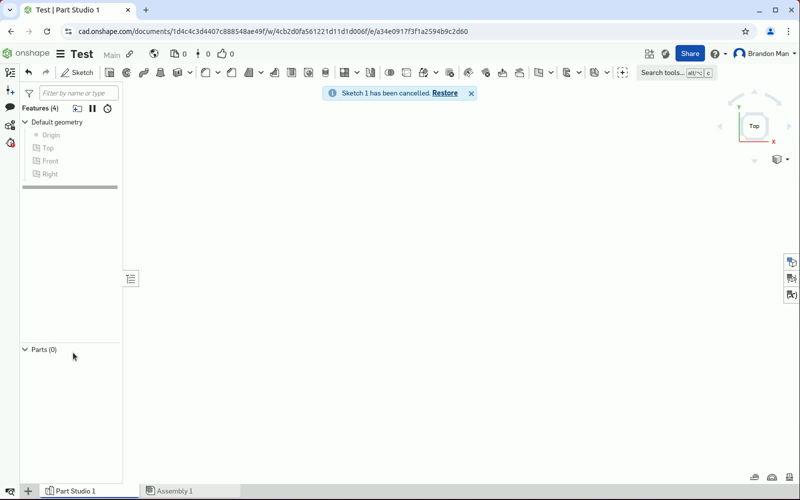
key(up)
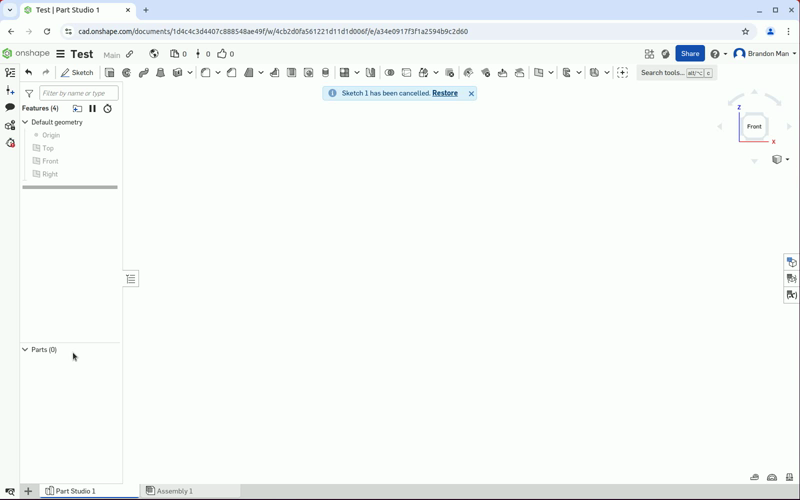
key_up(shift)
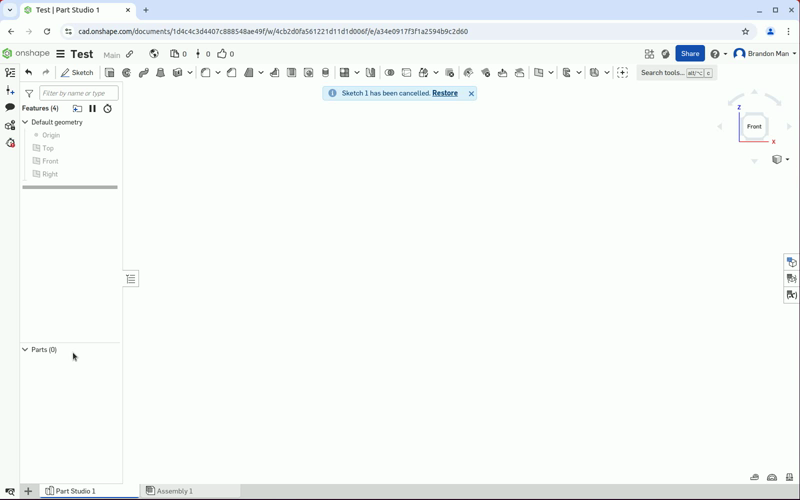
key(space)
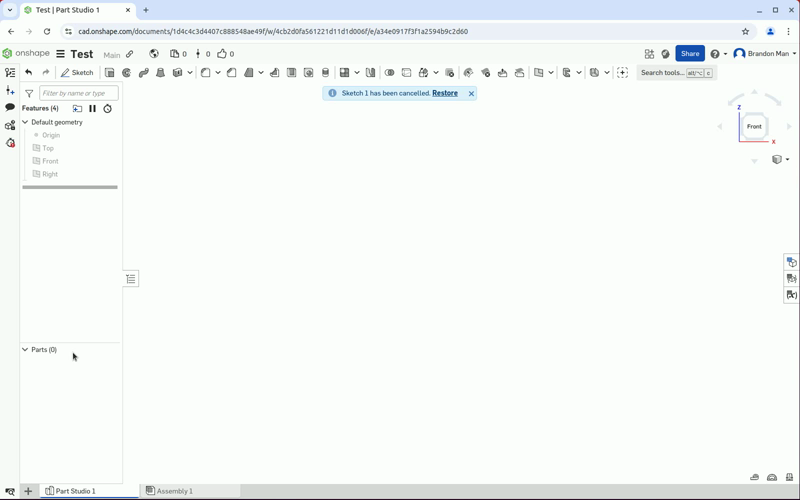
key_down(shift)
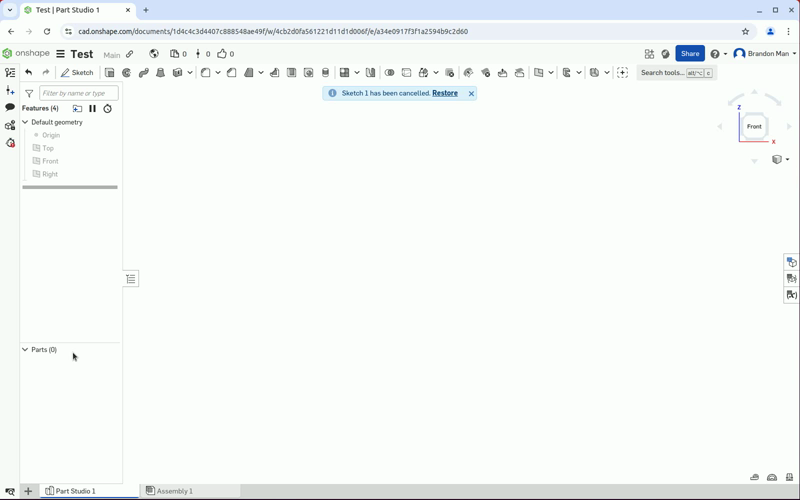
key(left)
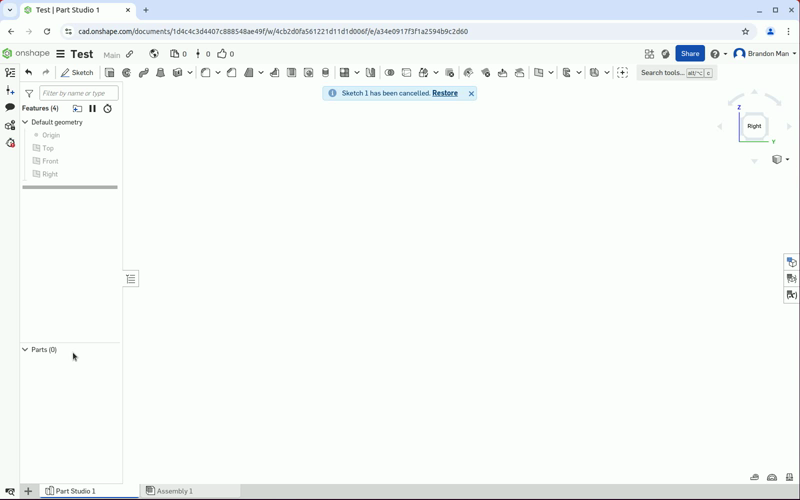
key_up(shift)
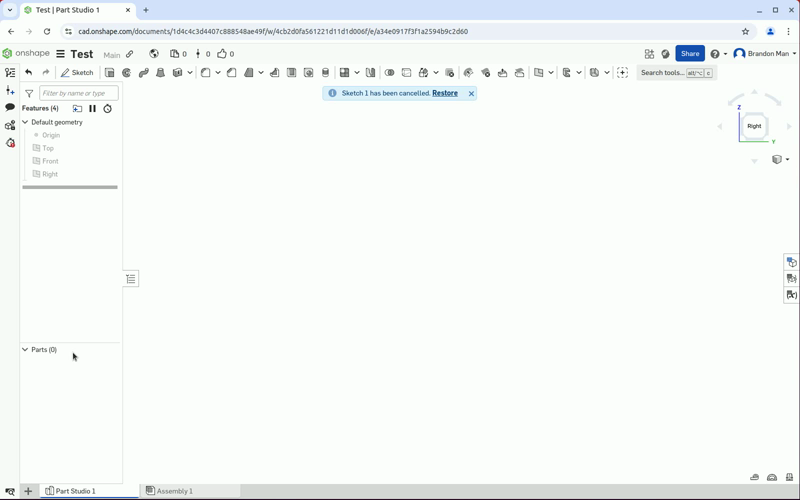
mouse_move(73, 352)
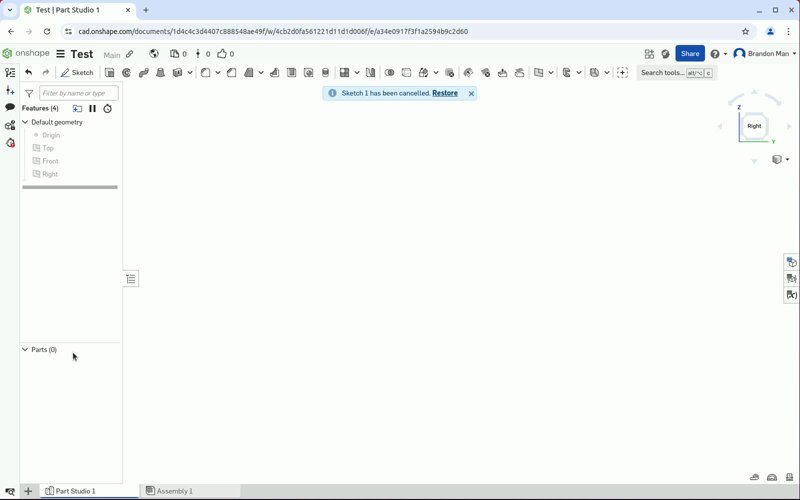
key(shift+y)
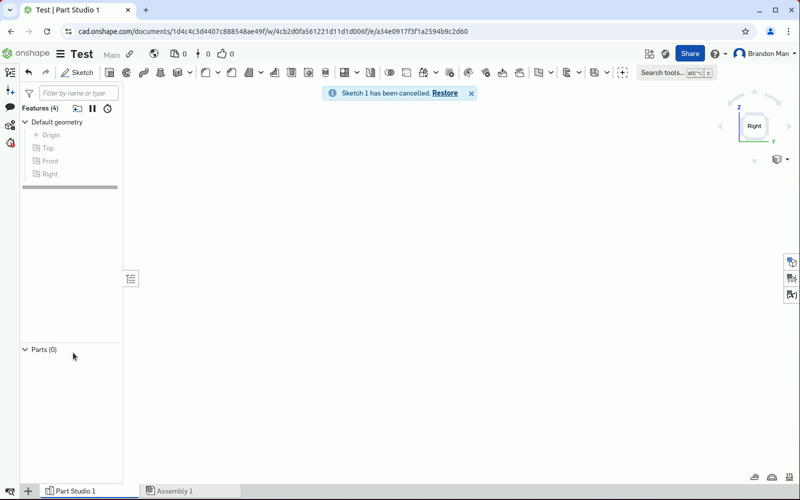
key(shift+s)
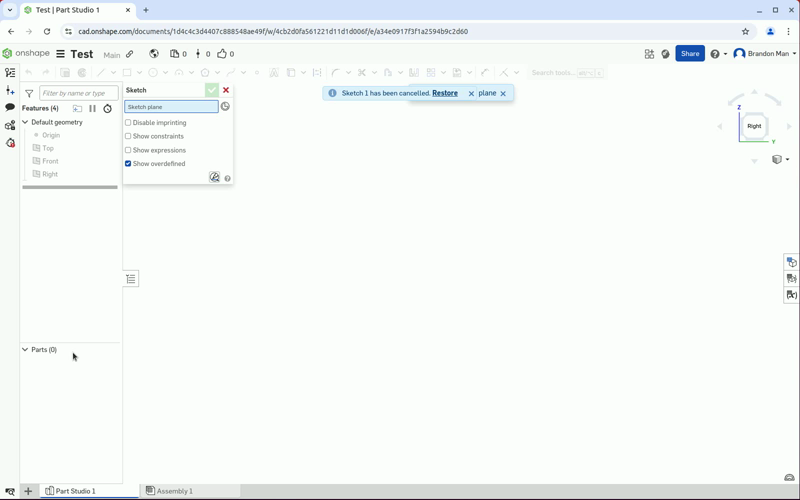
mouse_move(73, 176)
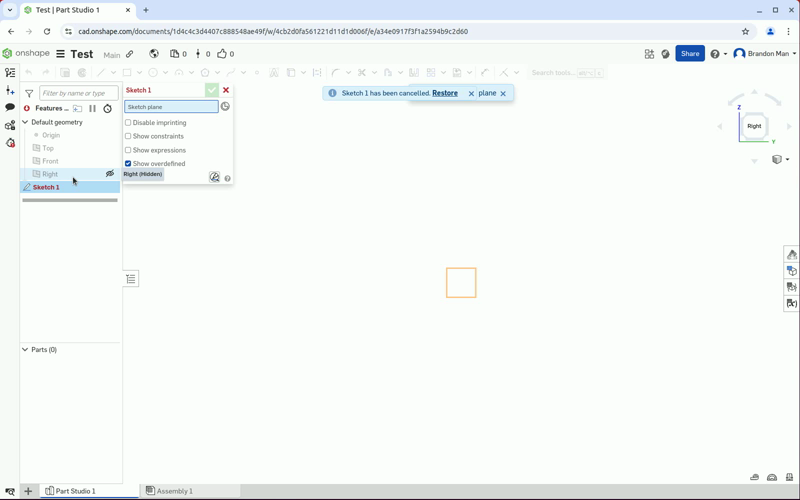
click(73, 176)
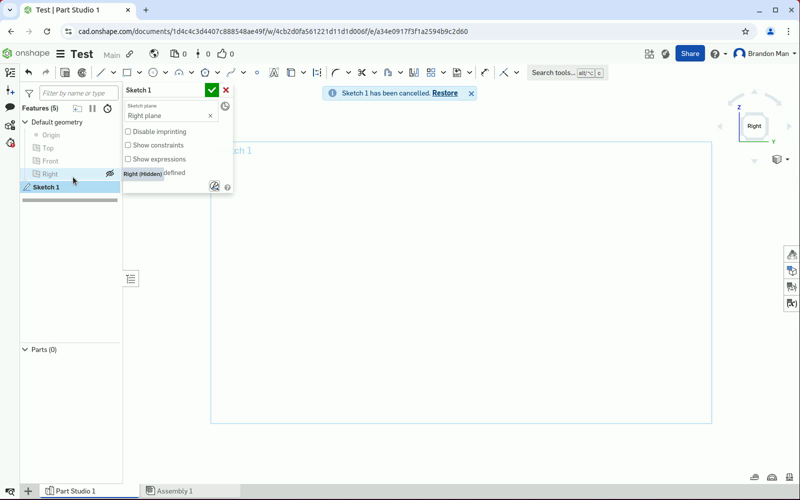
mouse_move(73, 352)
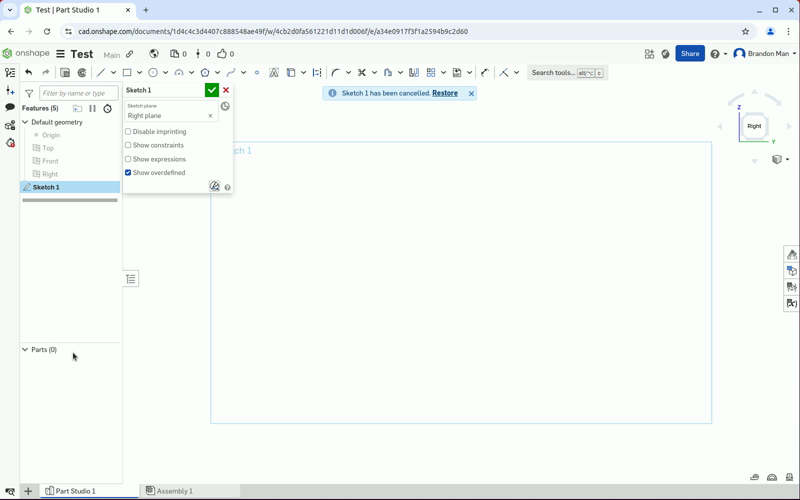
key(y)
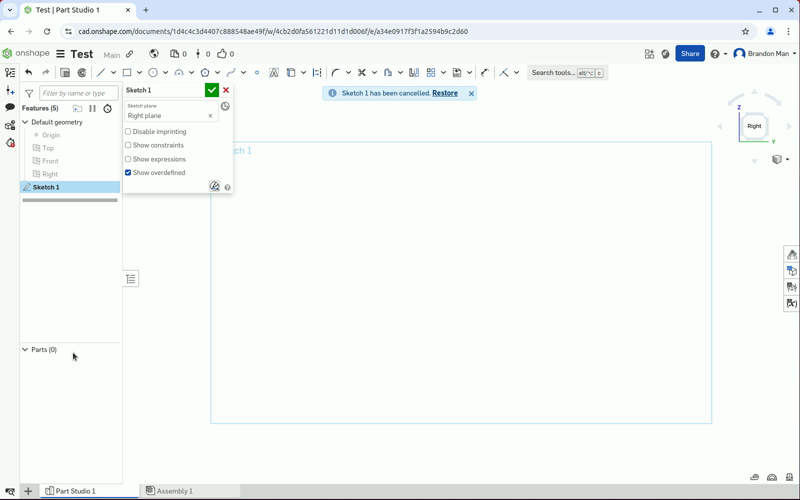
key(c)
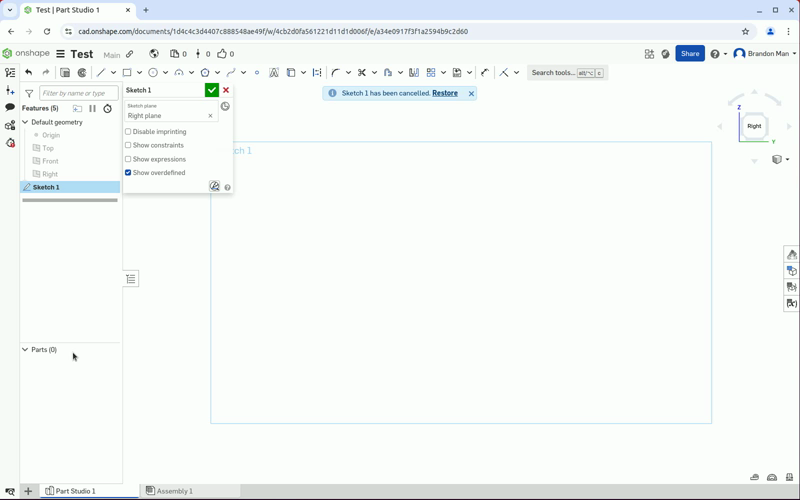
key_down(shift)
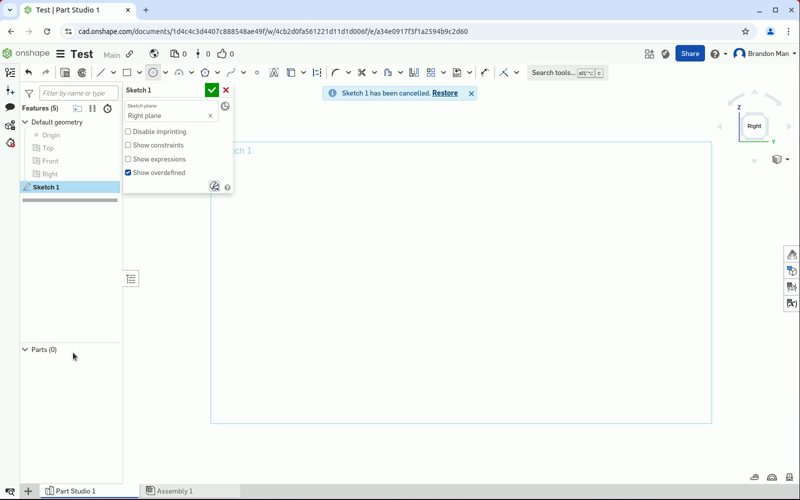
mouse_move(461, 282)
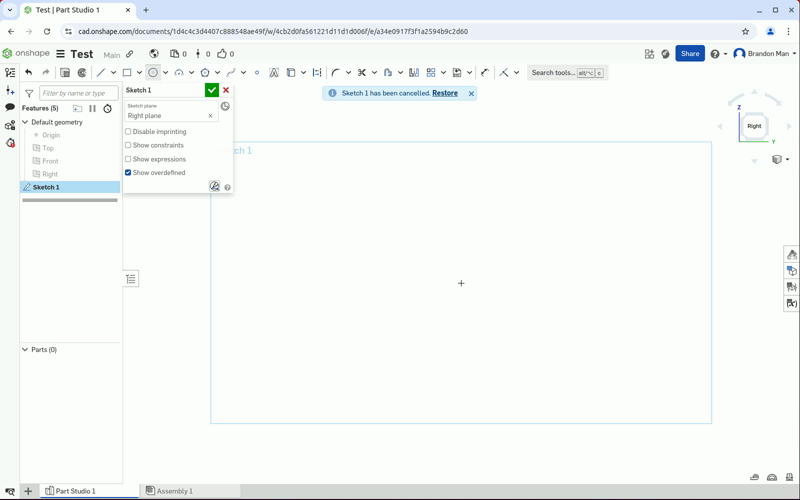
click(461, 282)
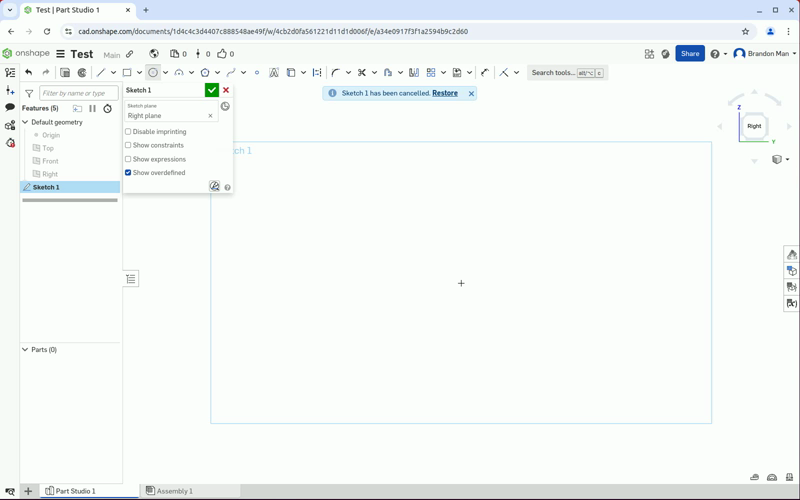
key_up(shift)
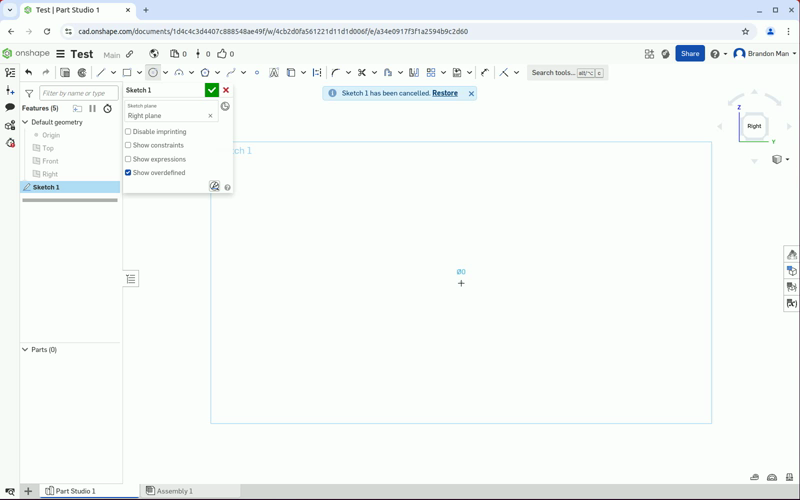
mouse_move(572, 282)
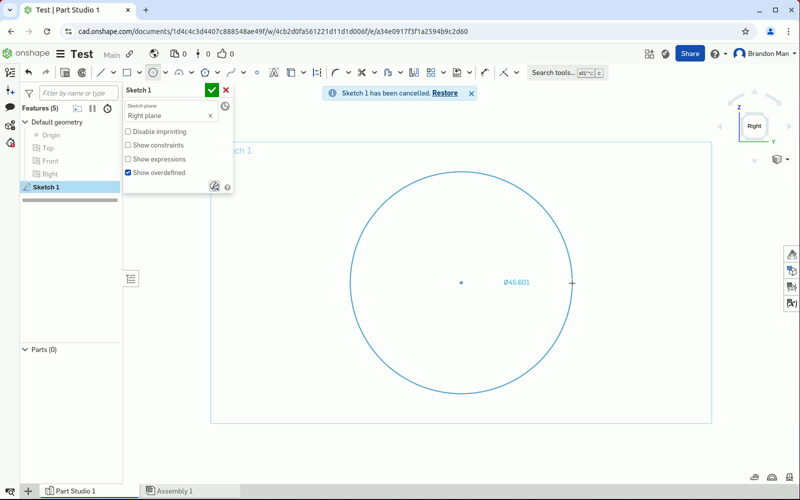
click(572, 282)
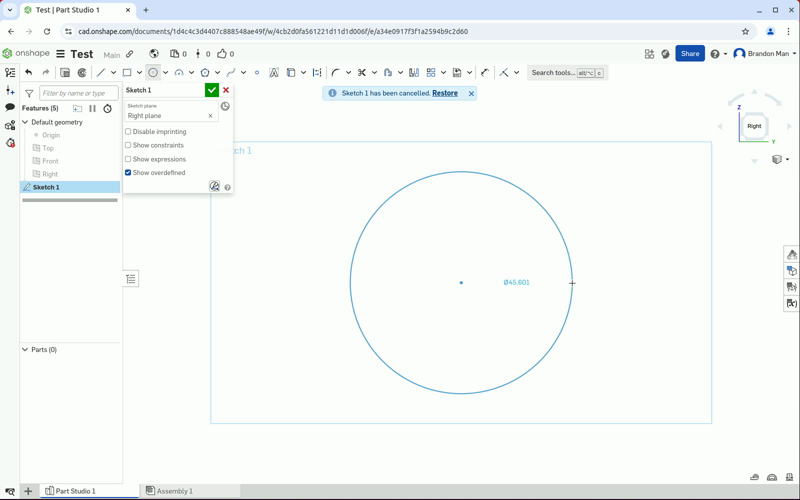
key(esc)
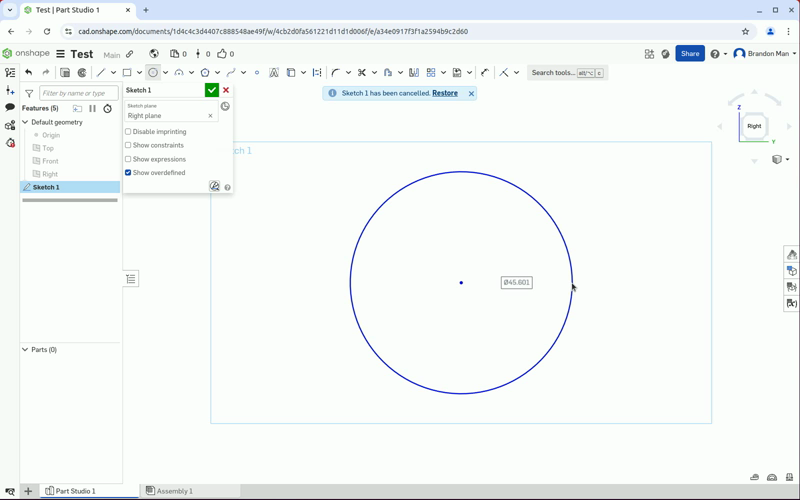
mouse_move(401, 308)
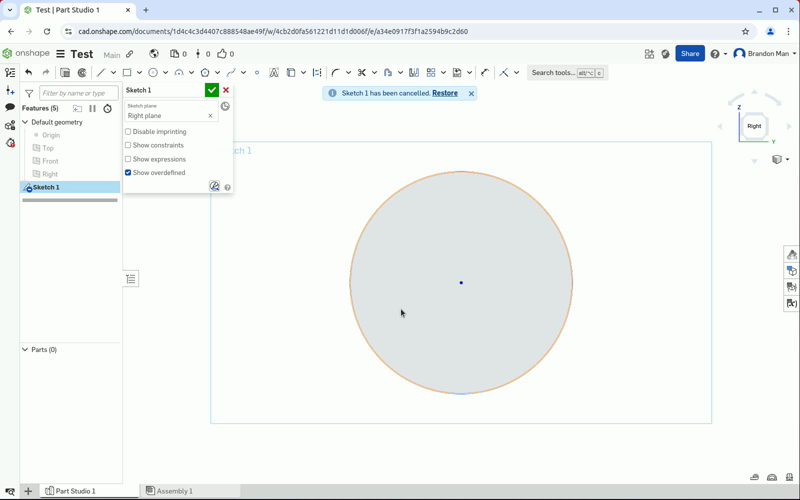
click(401, 308)
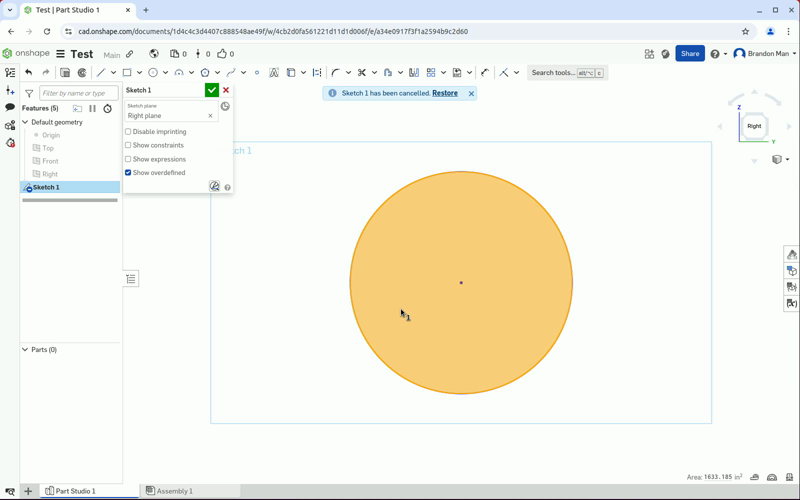
mouse_move(73, 352)
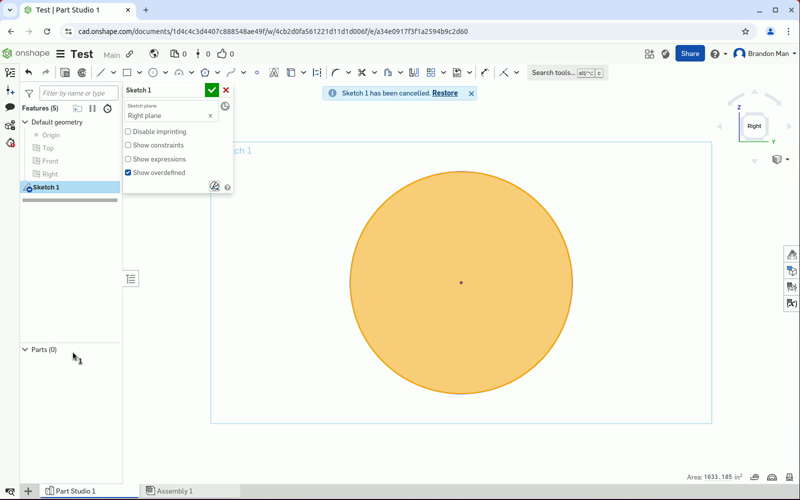
key(shift+y)
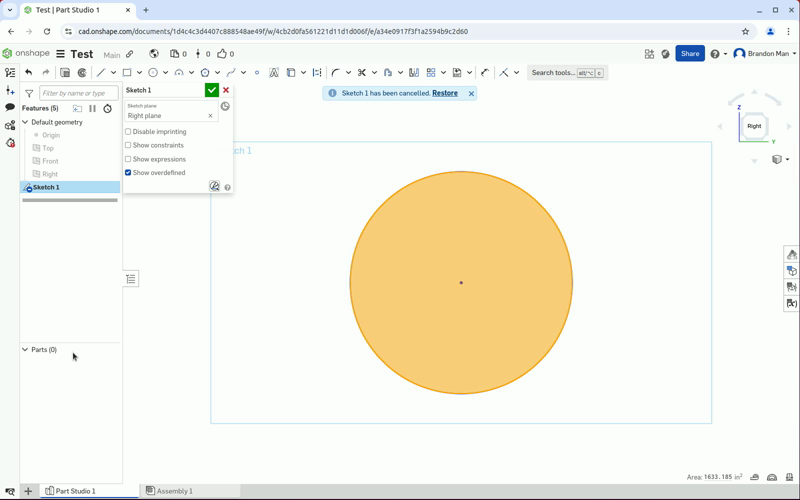
key(shift+e)
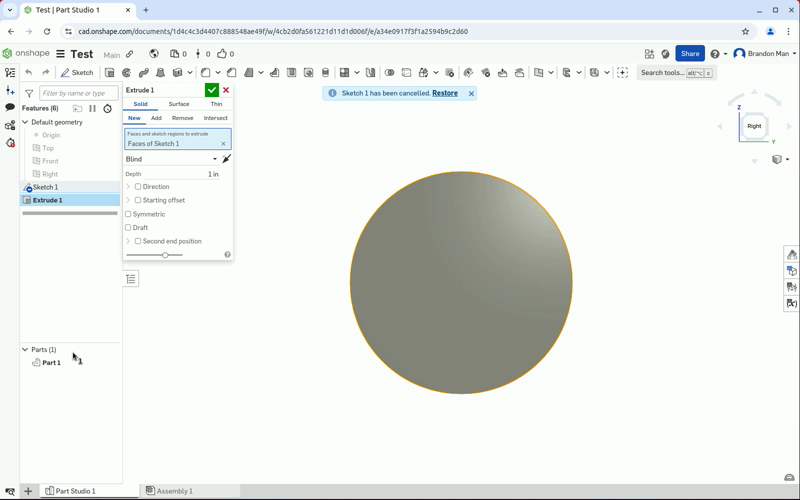
mouse_move(143, 106)
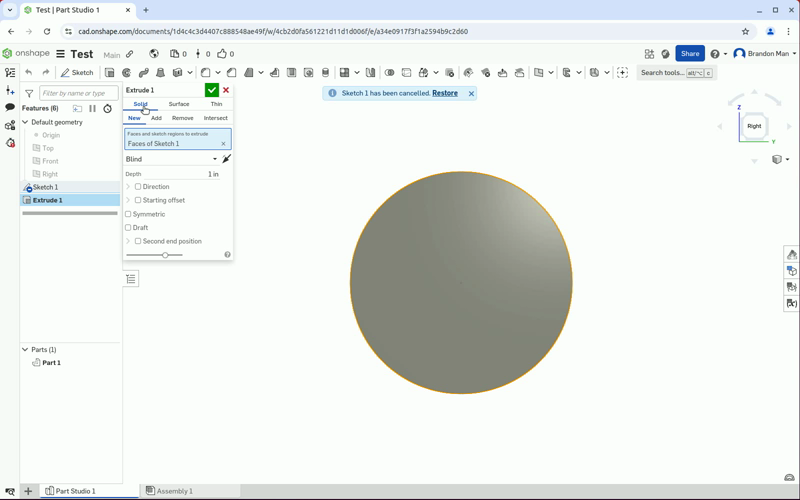
click(143, 106)
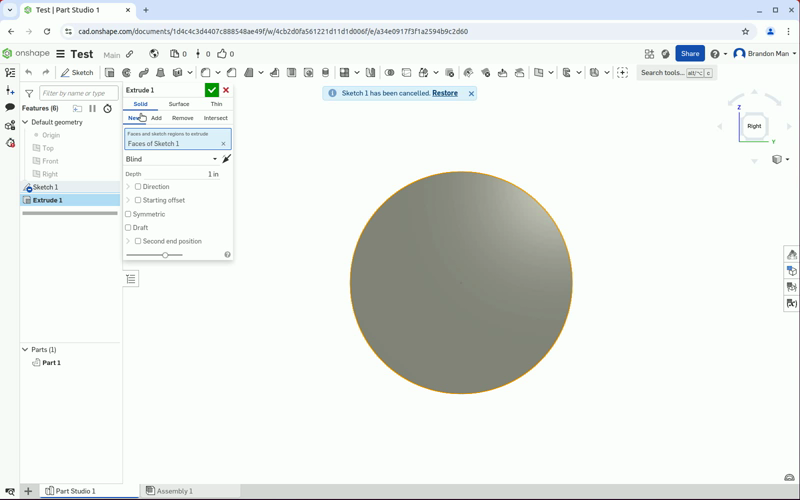
mouse_move(137, 120)
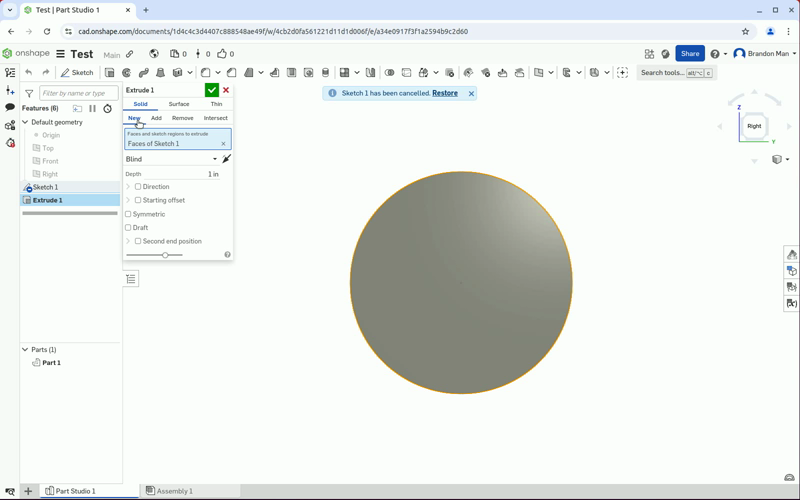
click(137, 120)
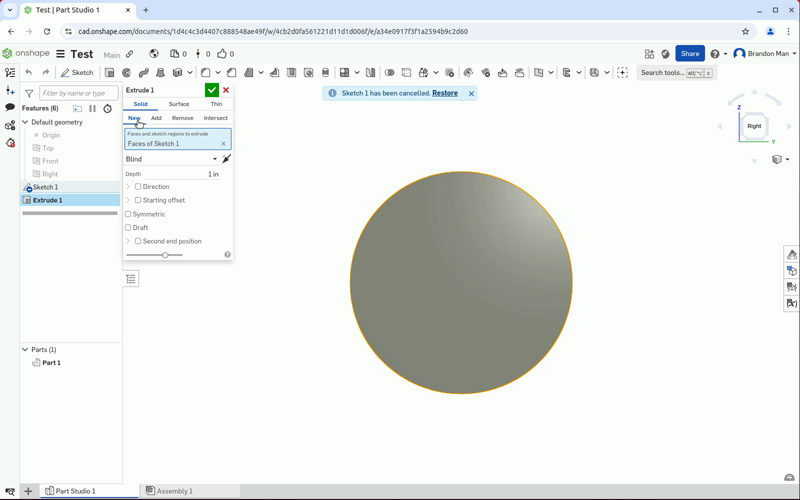
key(tab, 4)
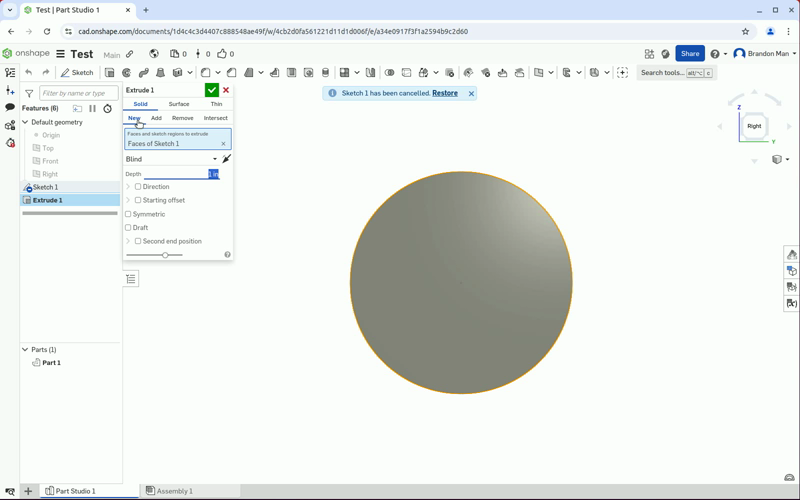
text(3.851)
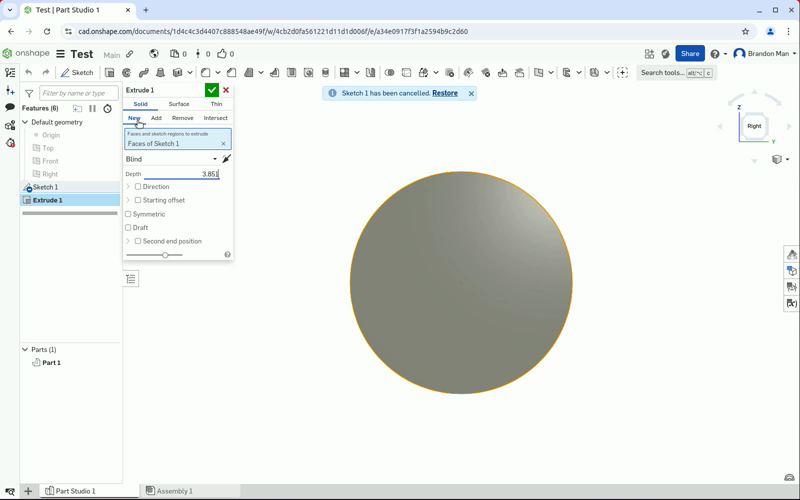
key(enter)
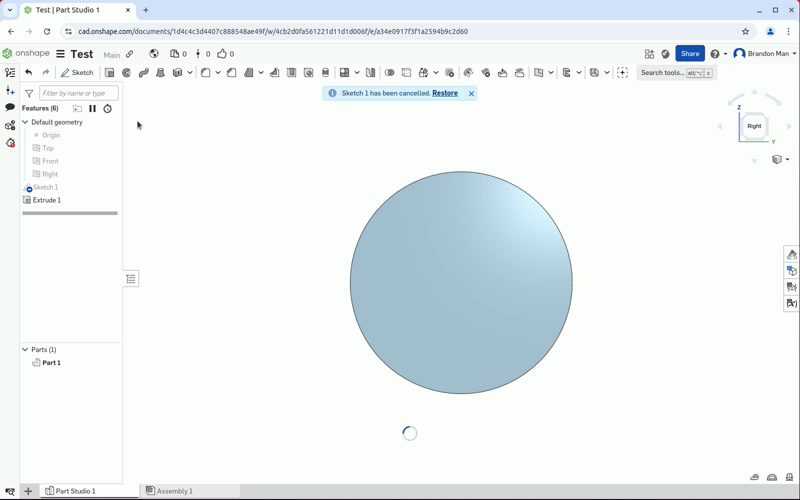
key(shift+h)
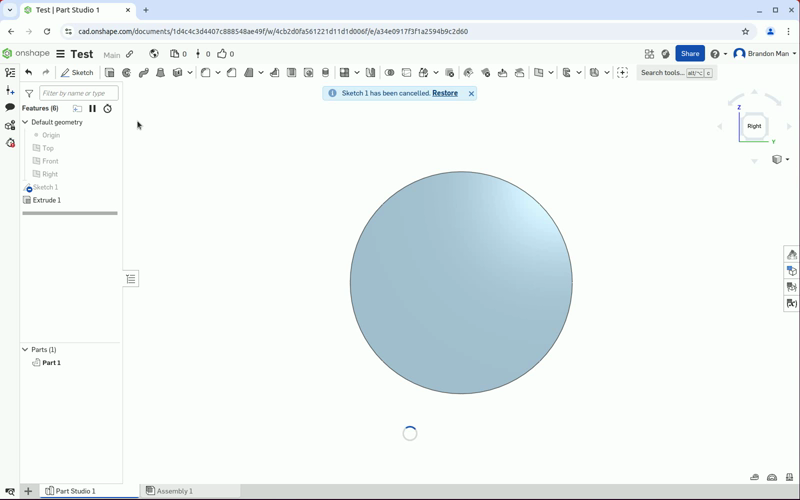
key(shift+h)
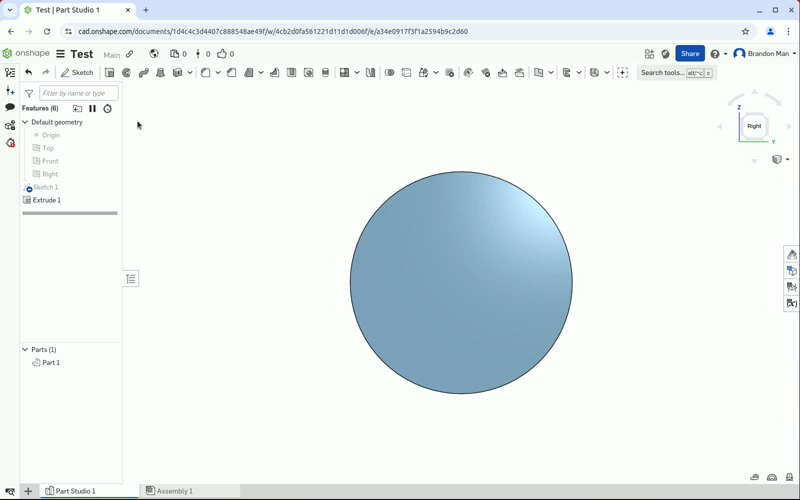
mouse_move(73, 189)
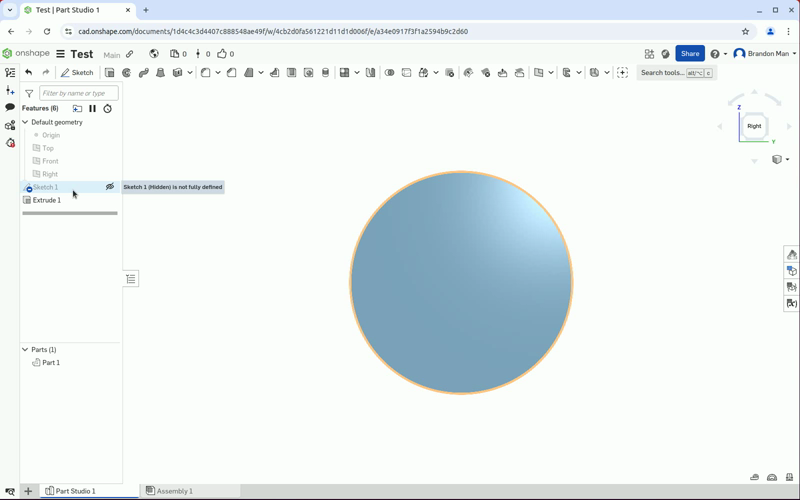
click(73, 189)
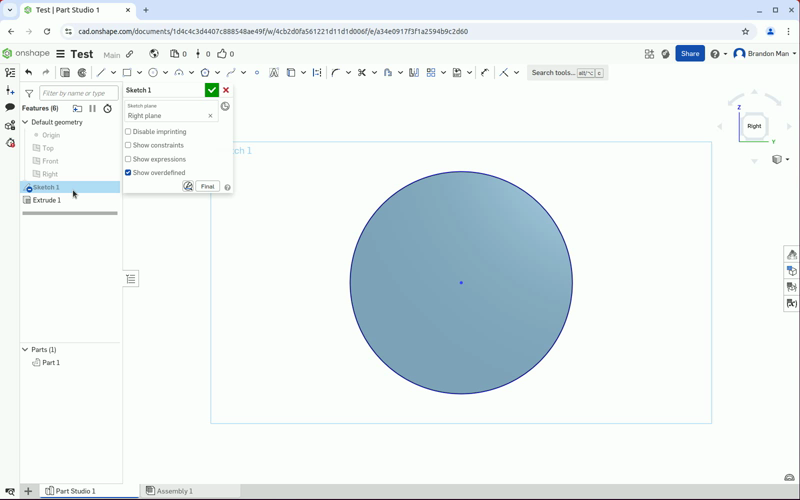
mouse_move(229, 92)
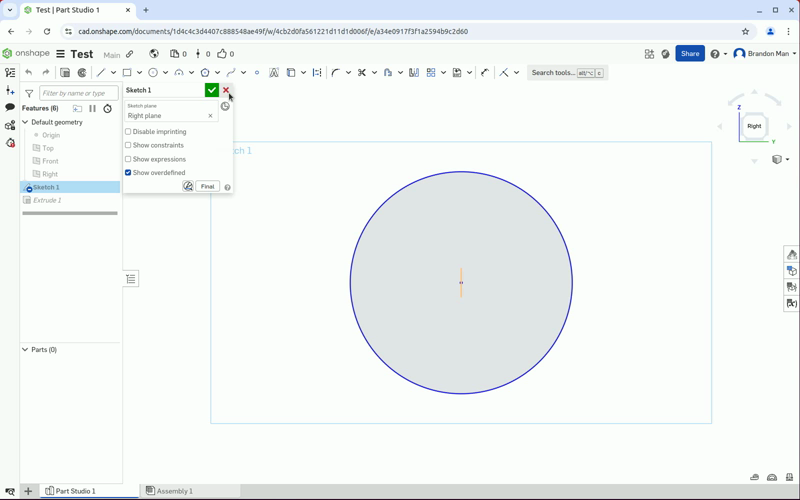
click(229, 92)
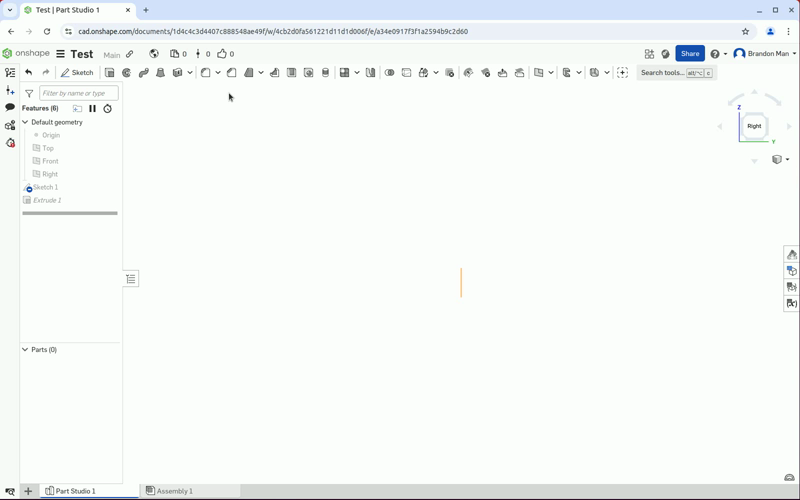
mouse_move(541, 75)
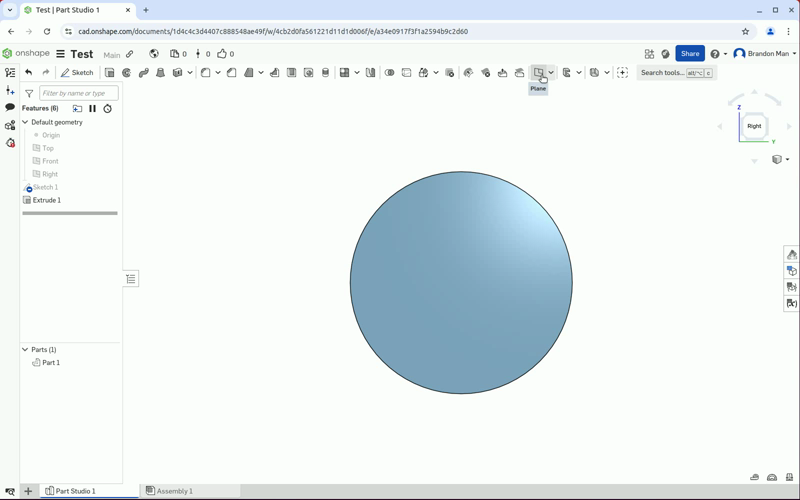
click(541, 75)
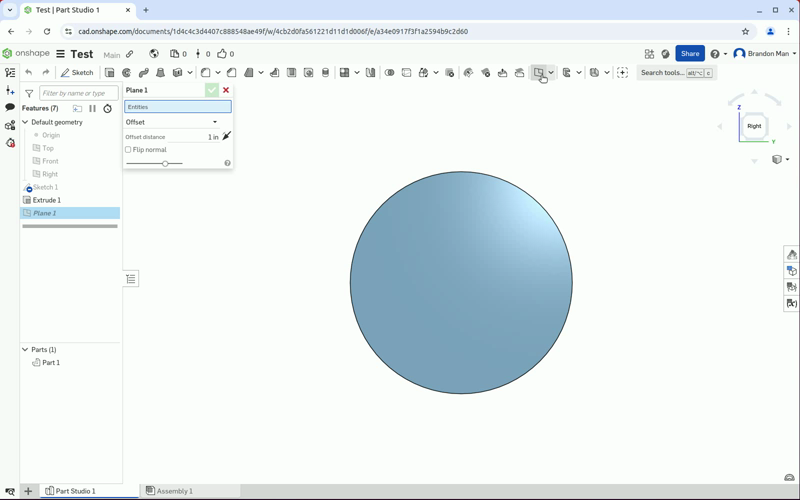
mouse_move(73, 176)
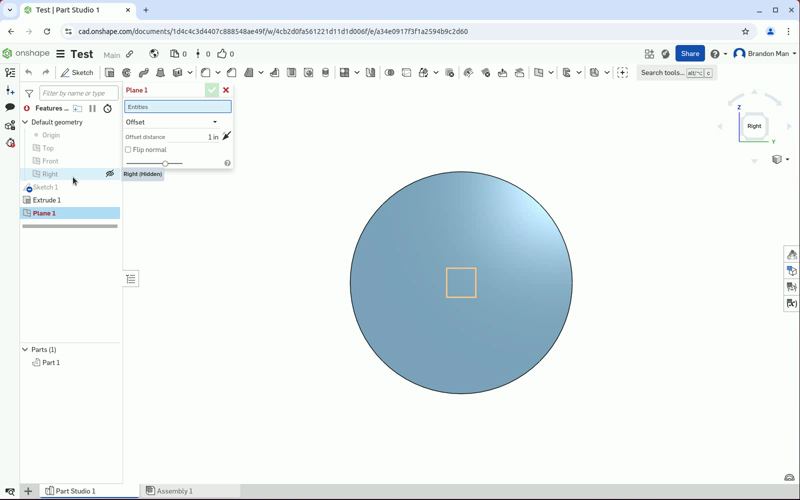
click(73, 176)
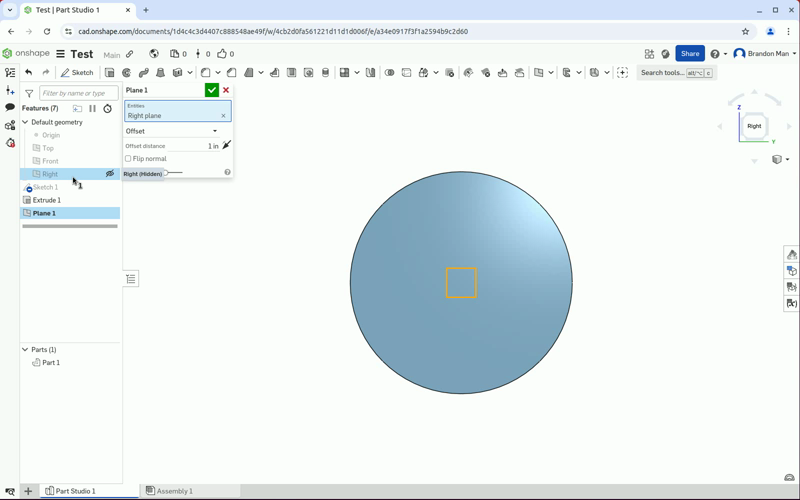
key(tab, 2)
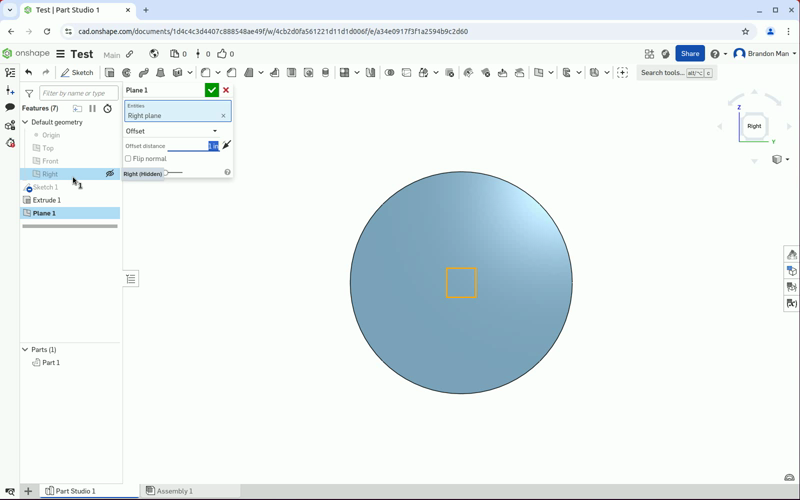
text(3.851)
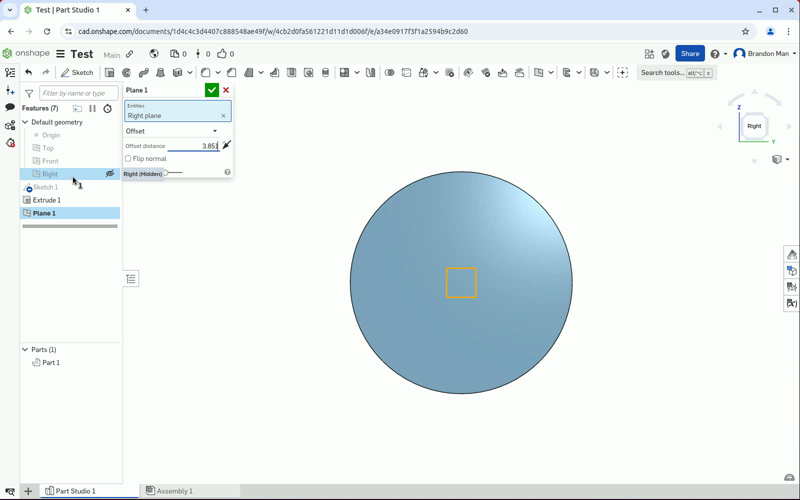
key(enter, 2)
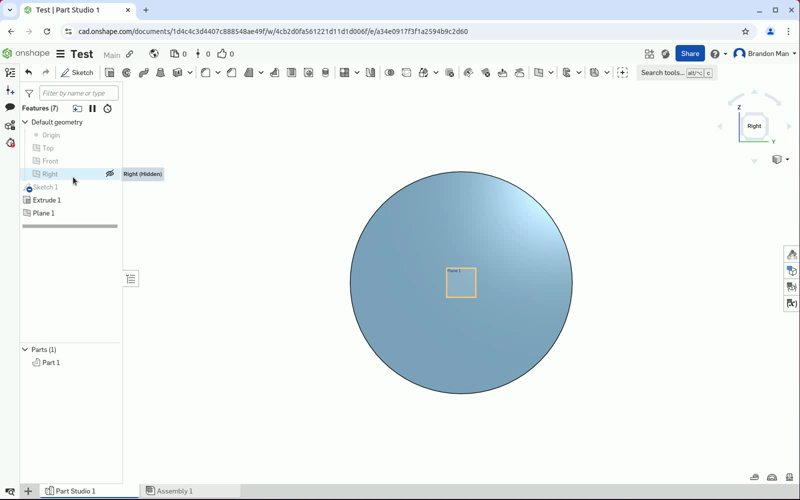
key(shift+s)
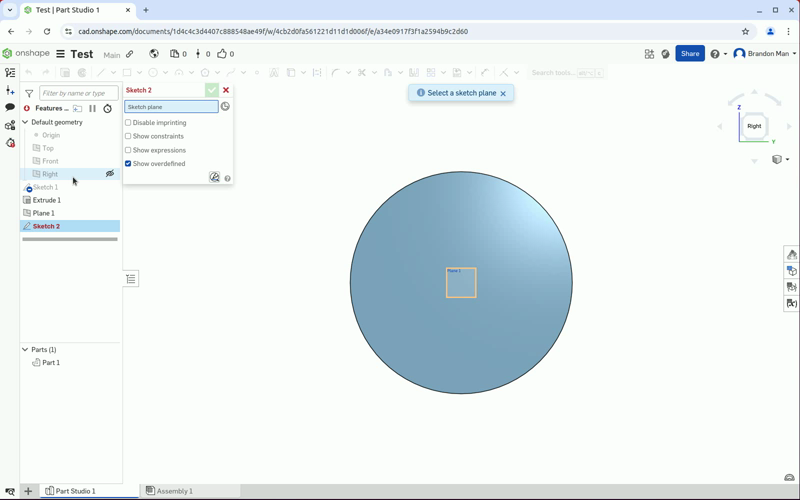
mouse_move(73, 215)
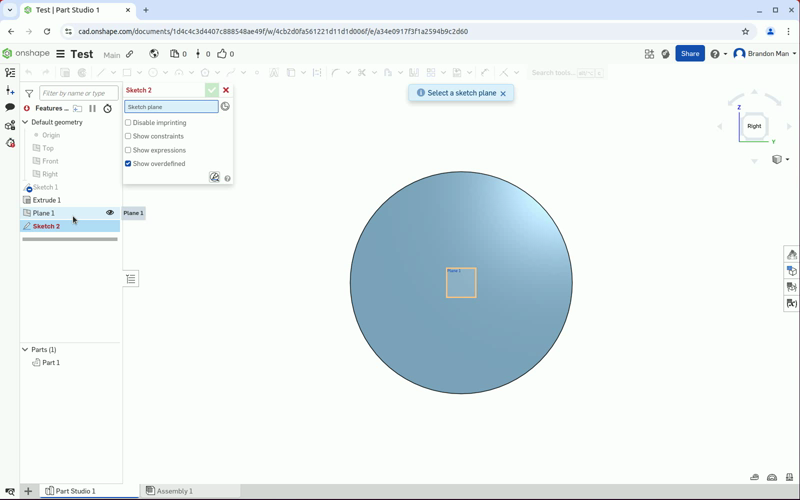
click(73, 215)
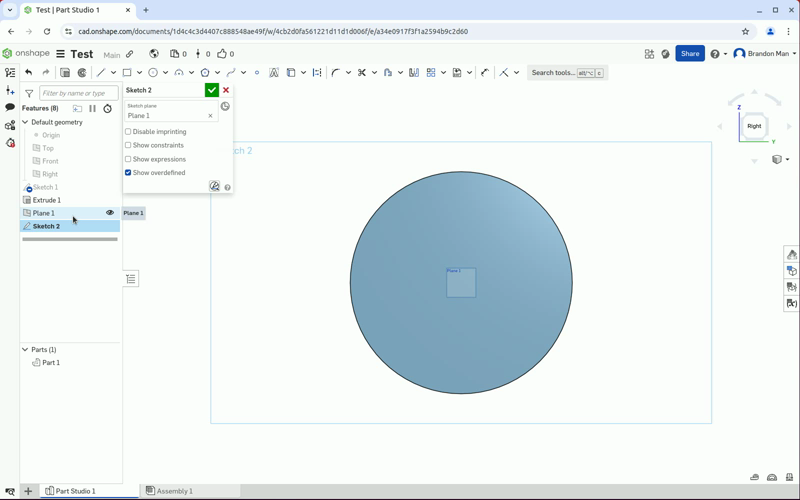
mouse_move(73, 352)
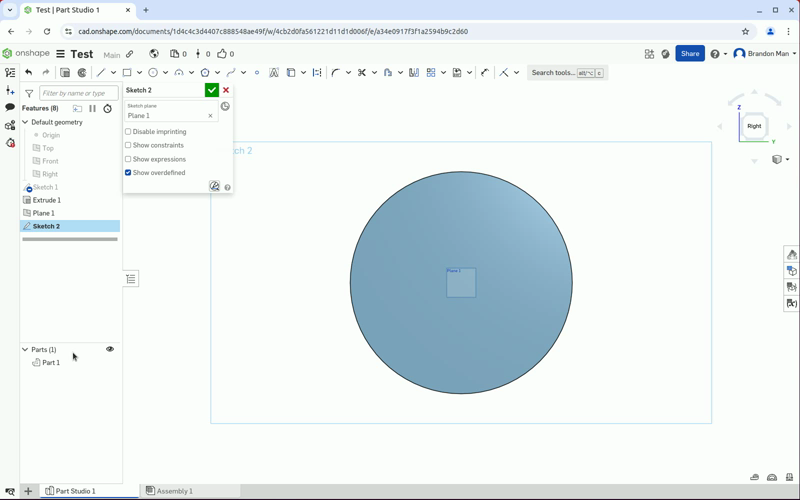
key(y)
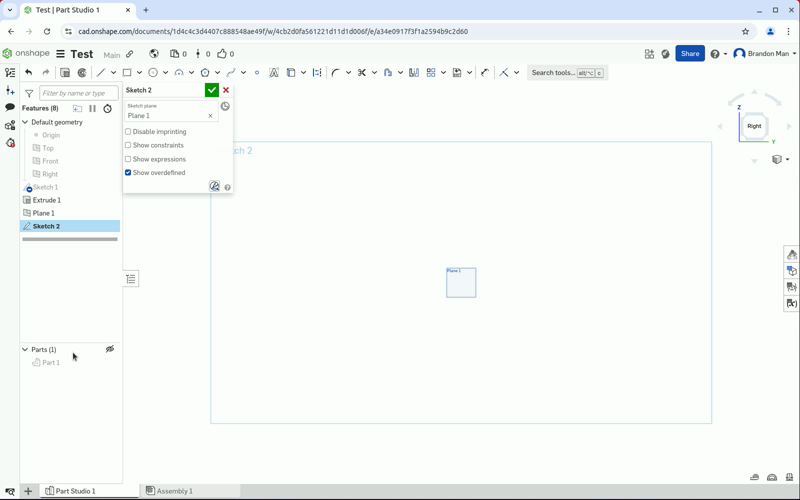
key(c)
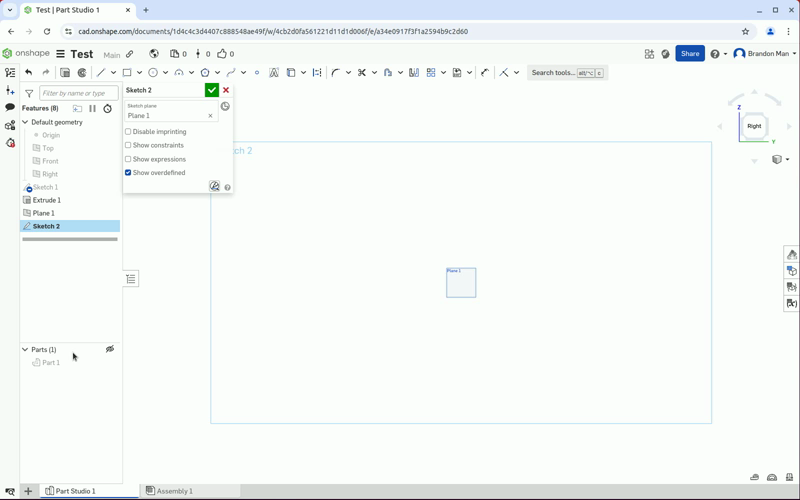
key_down(shift)
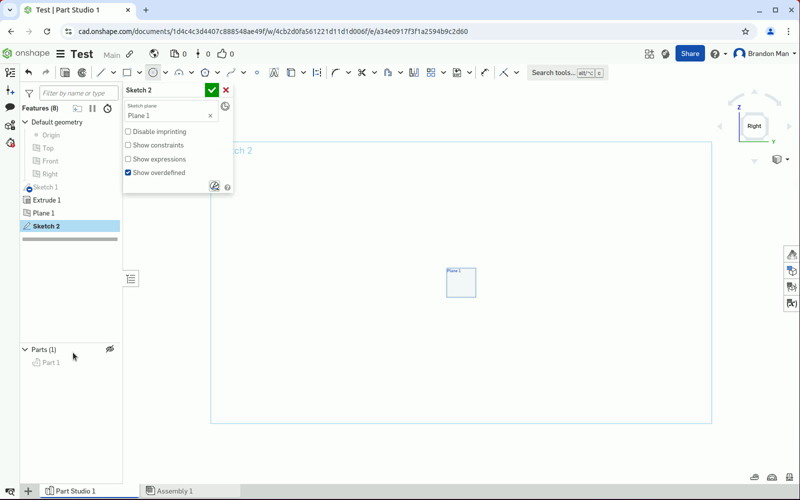
mouse_move(461, 282)
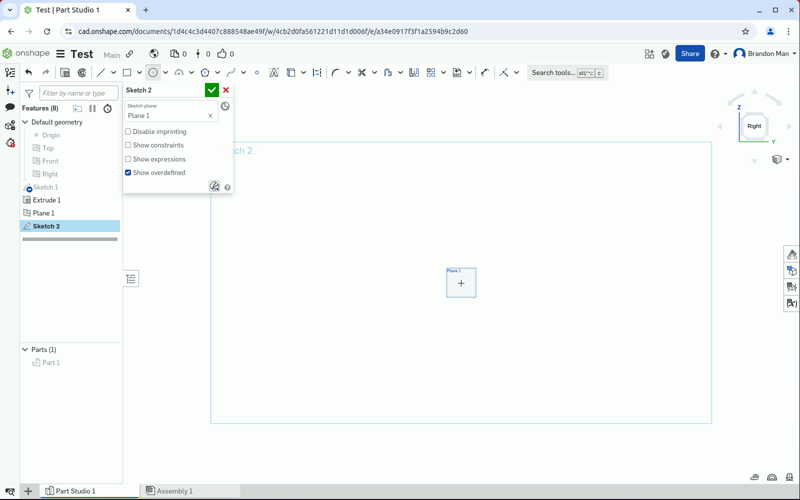
click(461, 282)
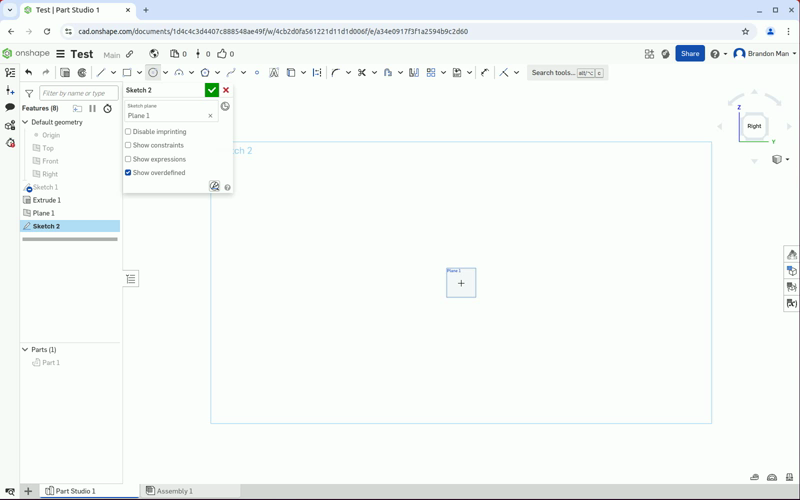
key_up(shift)
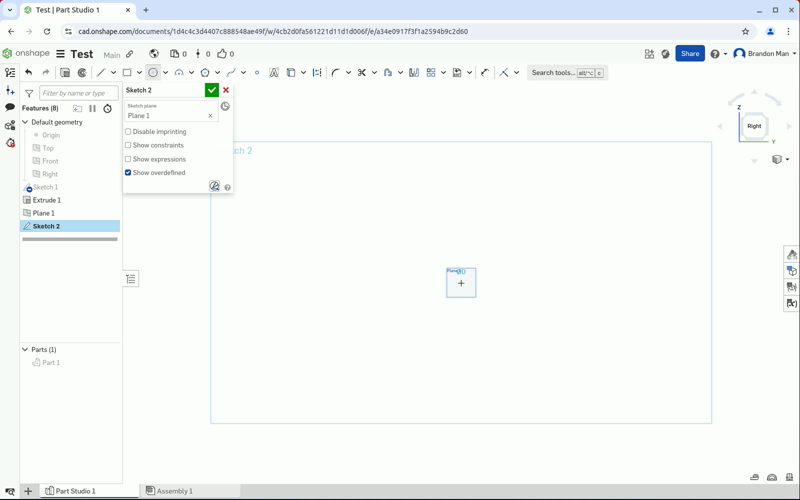
mouse_move(537, 282)
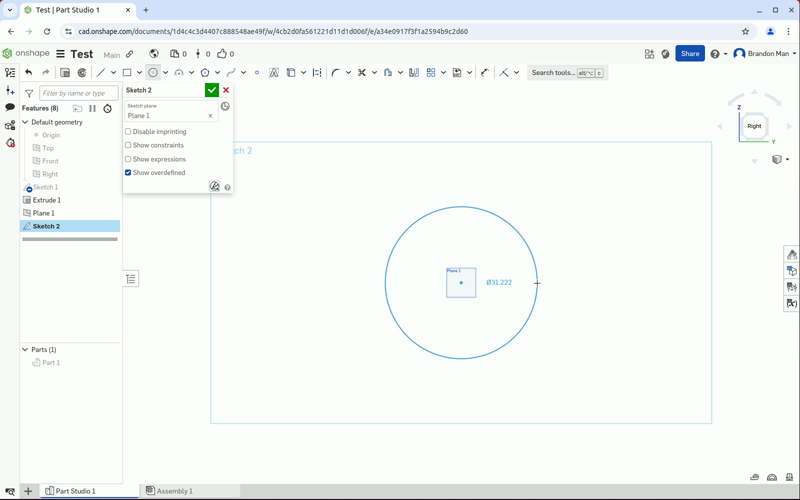
click(537, 282)
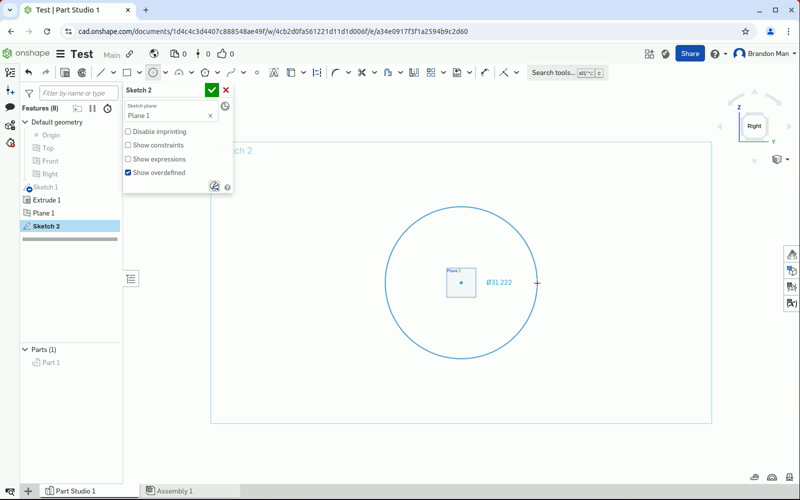
key(esc)
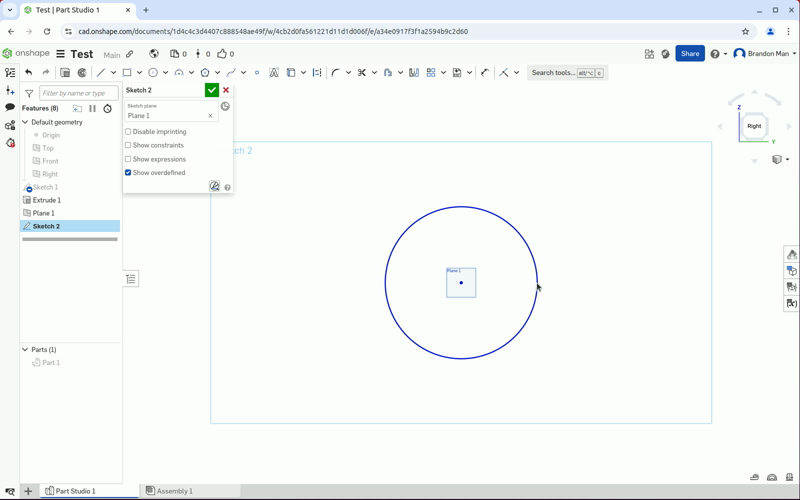
mouse_move(483, 331)
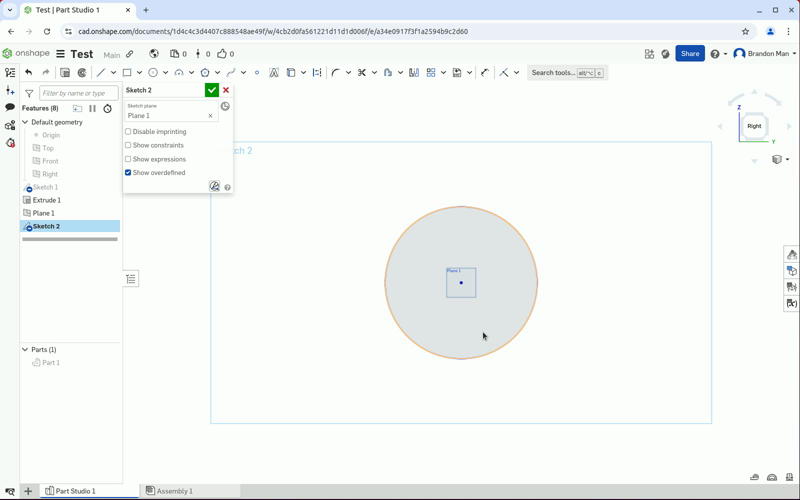
click(483, 331)
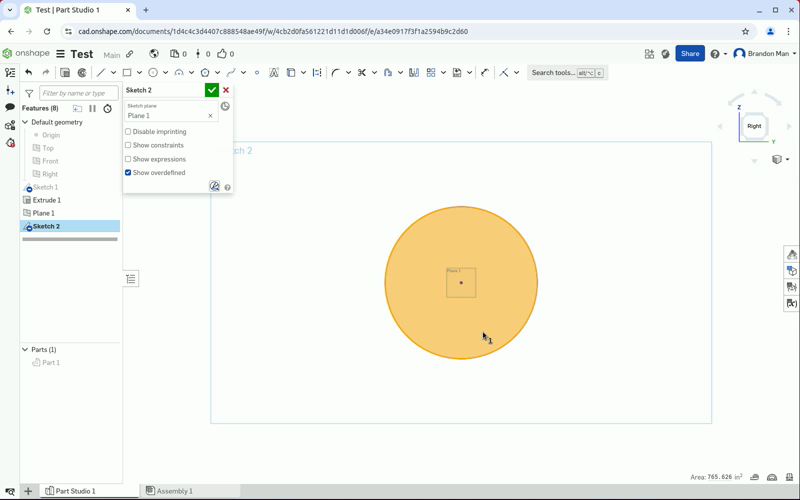
mouse_move(73, 352)
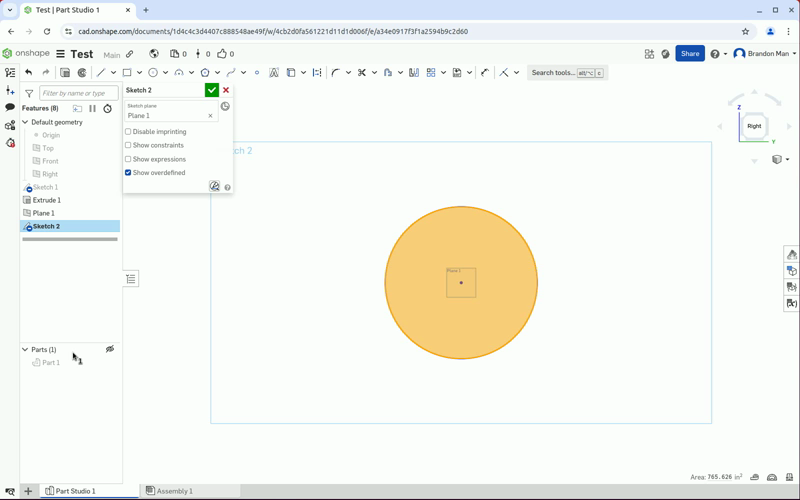
key(shift+y)
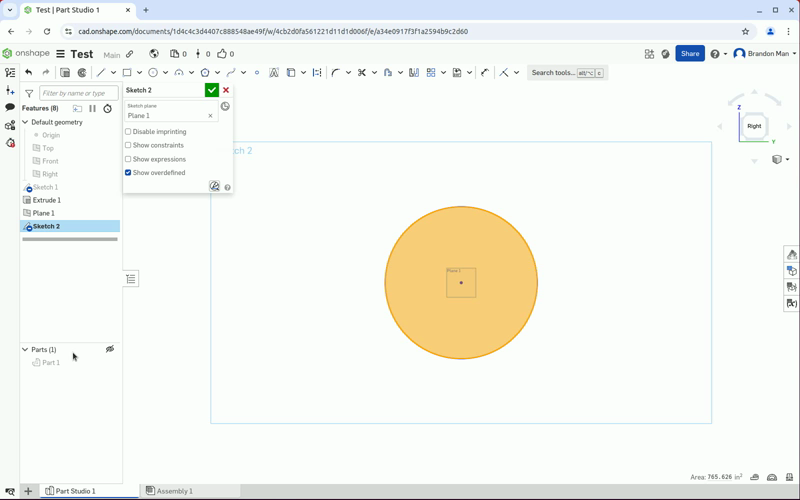
key(shift+e)
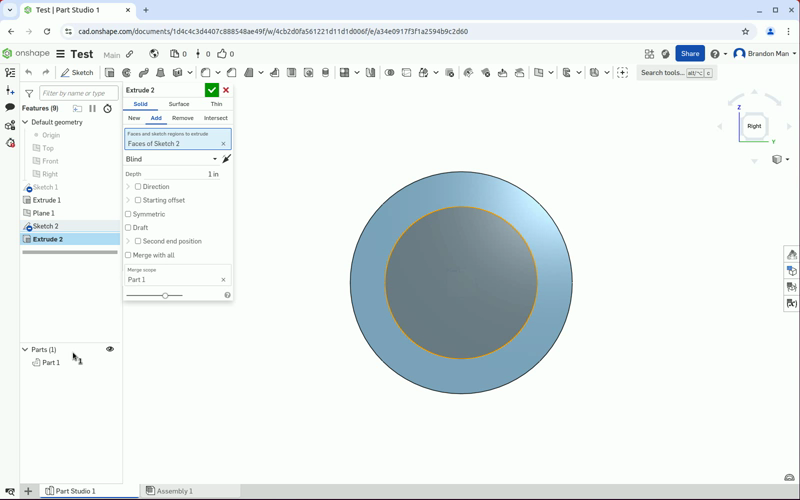
mouse_move(143, 106)
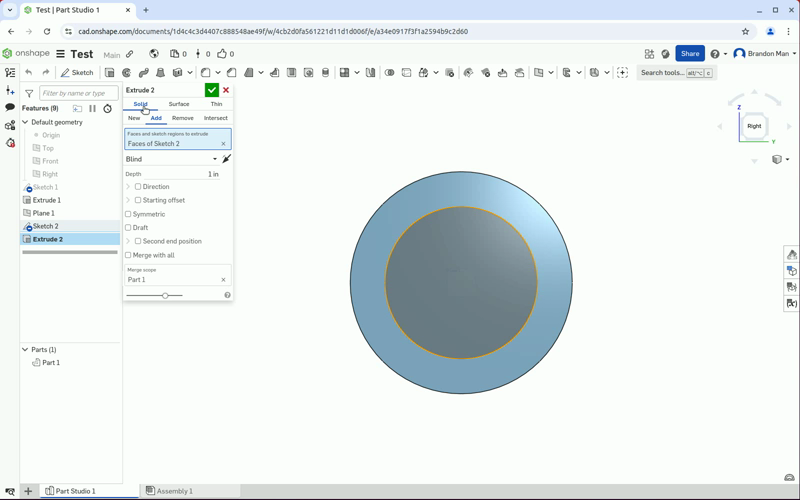
click(143, 106)
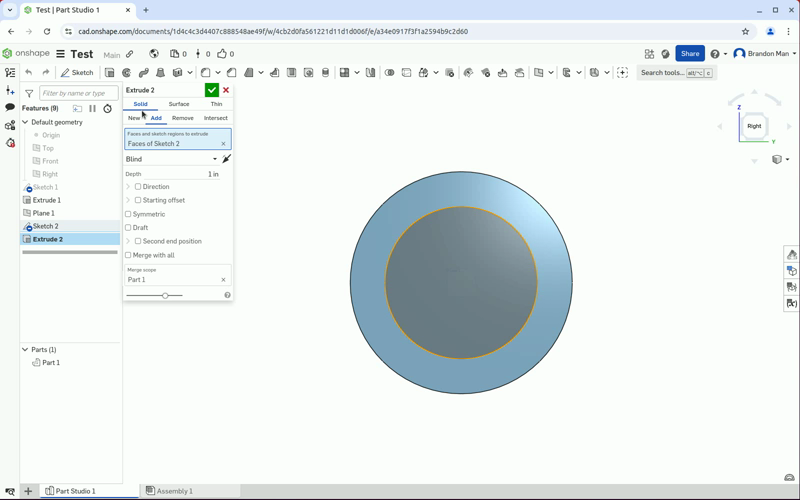
mouse_move(137, 120)
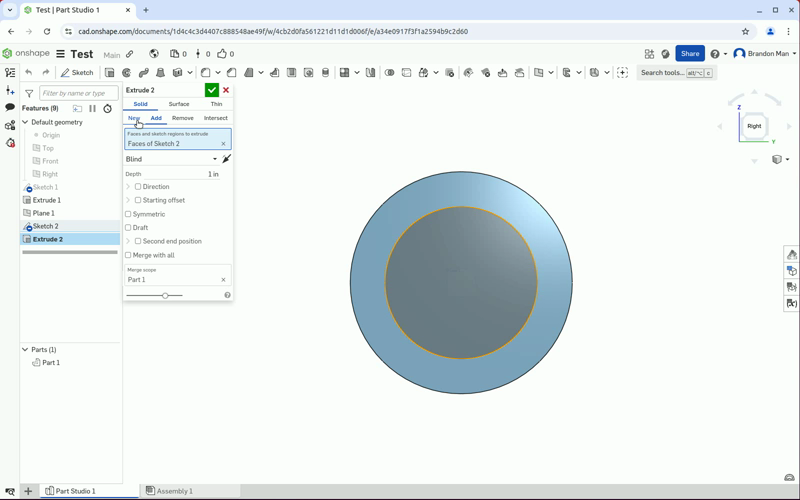
click(137, 120)
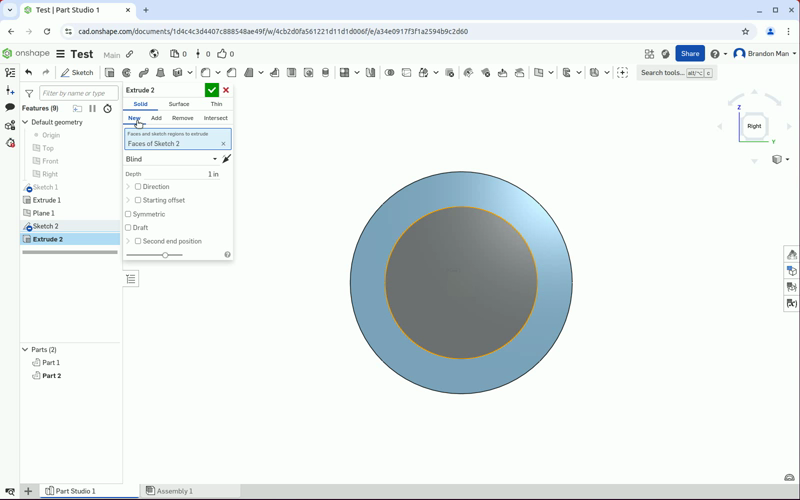
key(tab, 4)
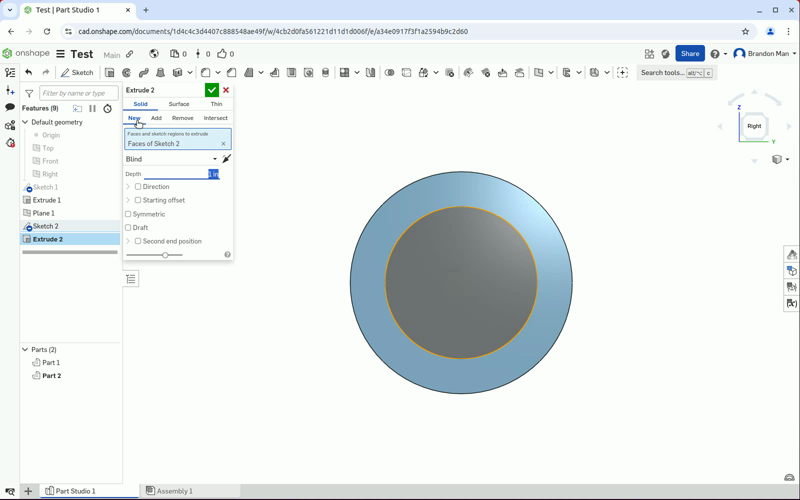
text(11.554)
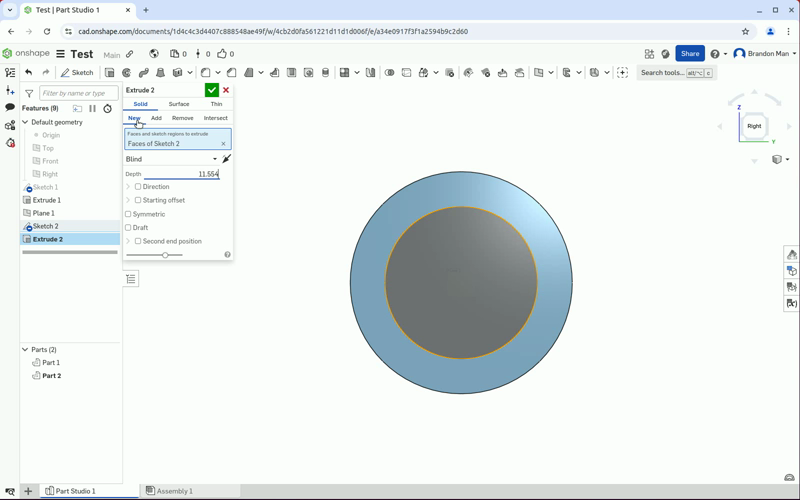
key(enter)
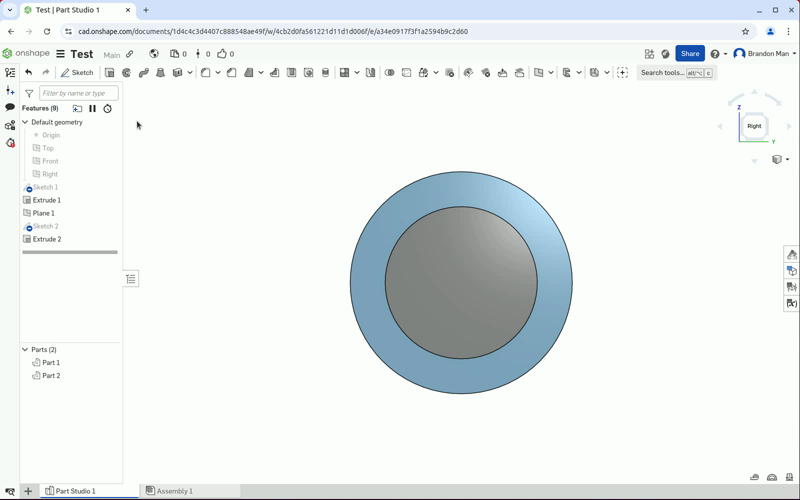
key(shift+h)
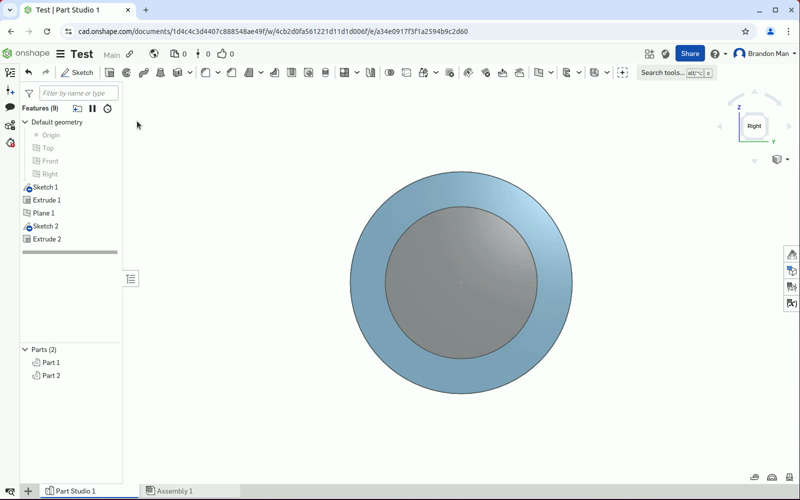
key(shift+h)
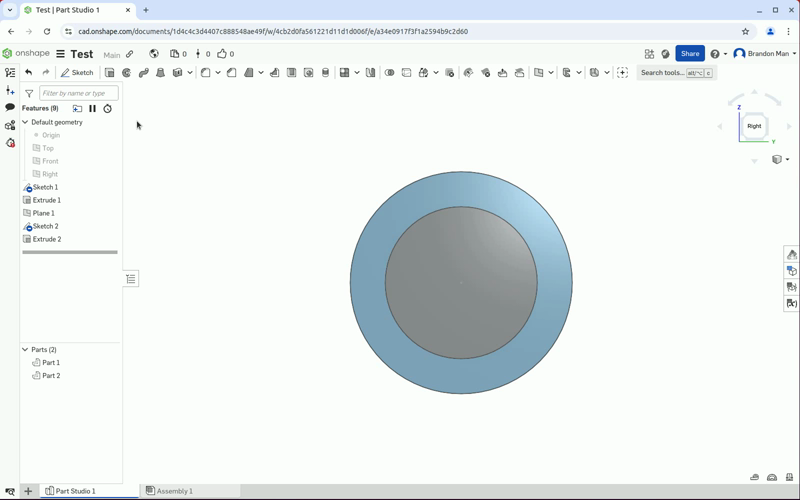
key(shift+7)
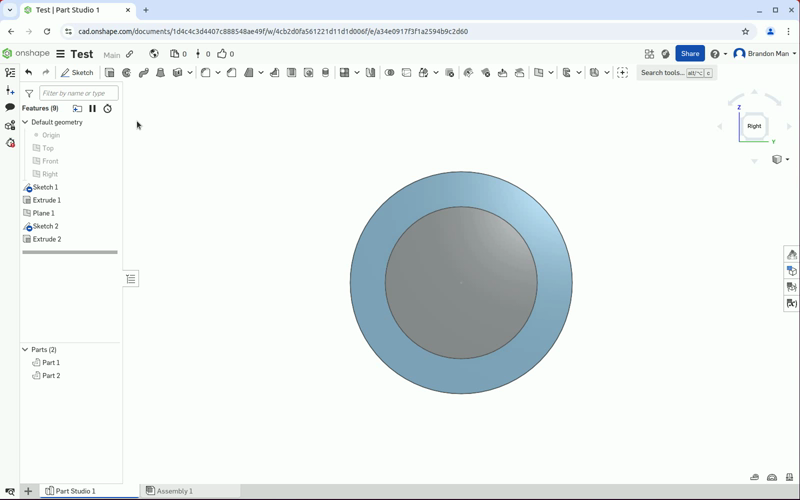
key(right, 2)
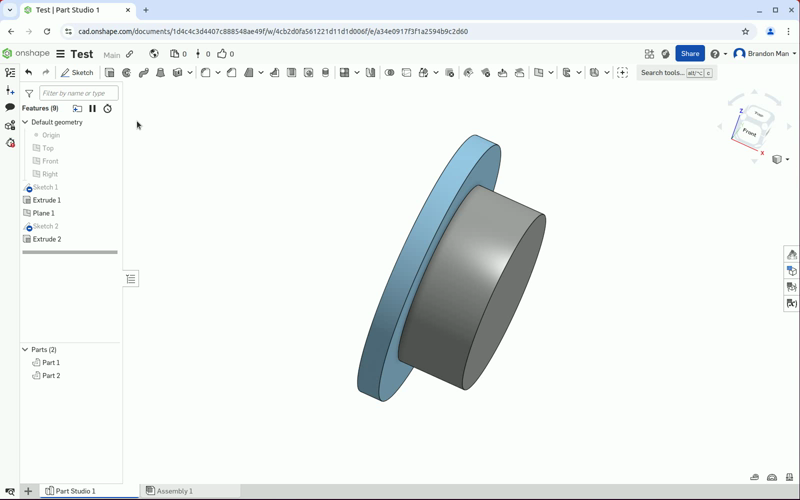
key(down, 2)
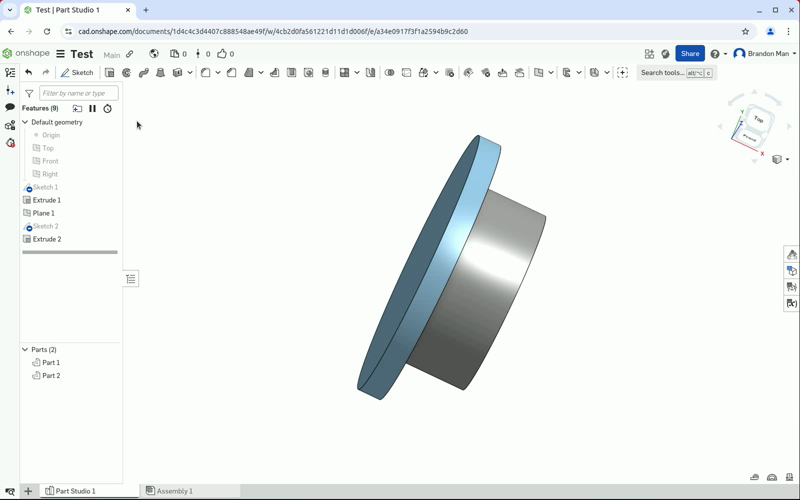
key(up, 2)
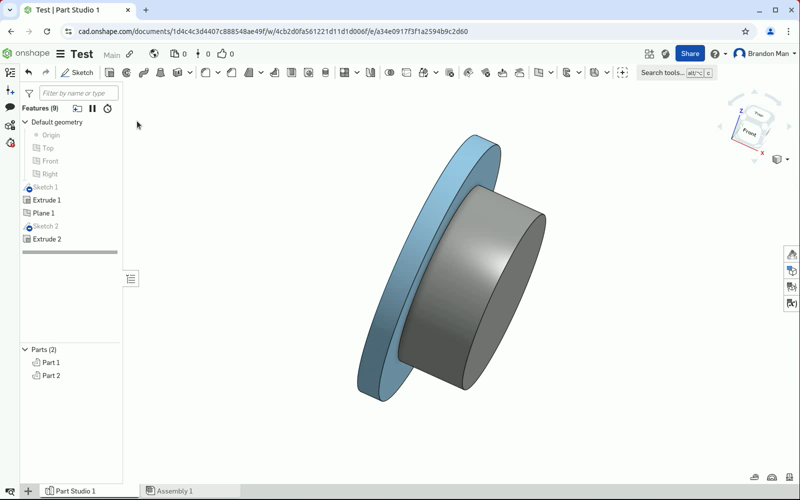
key(left, 2)
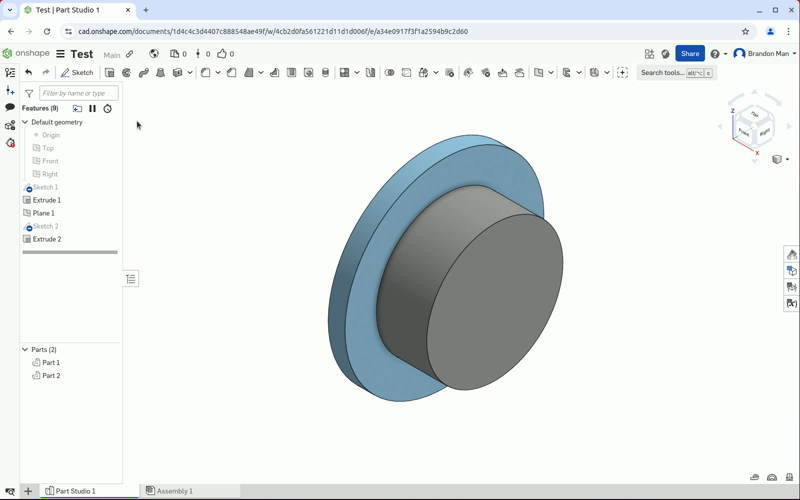
mouse_move(73, 189)
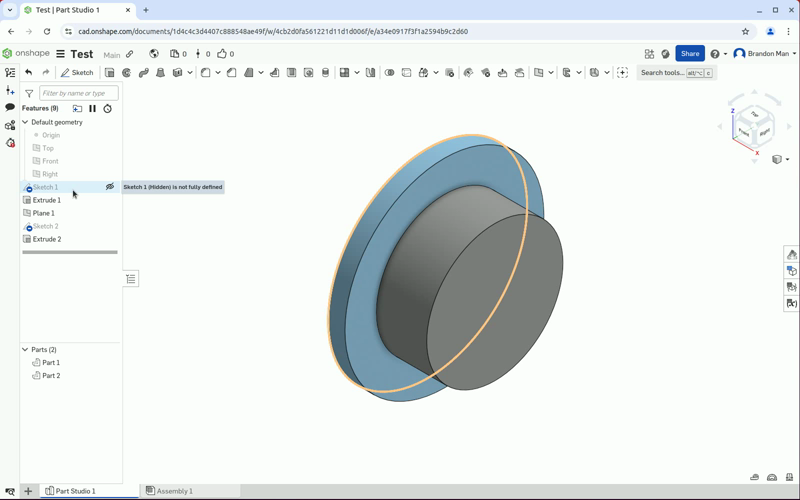
click(73, 189)